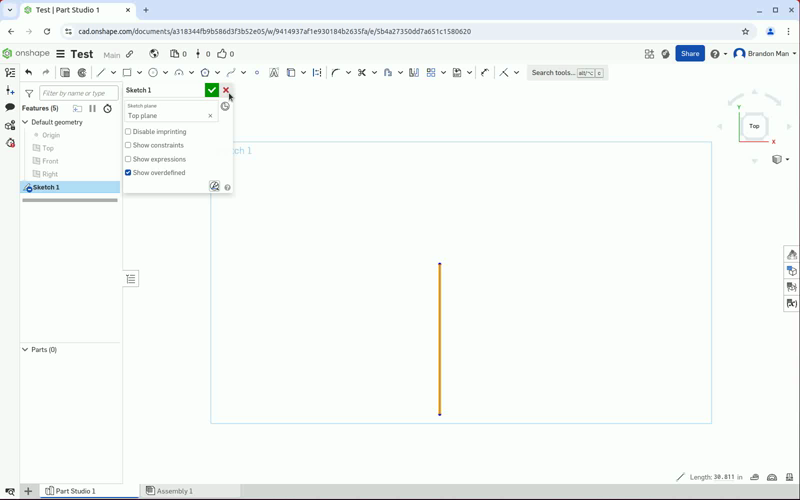
key(shift+h)
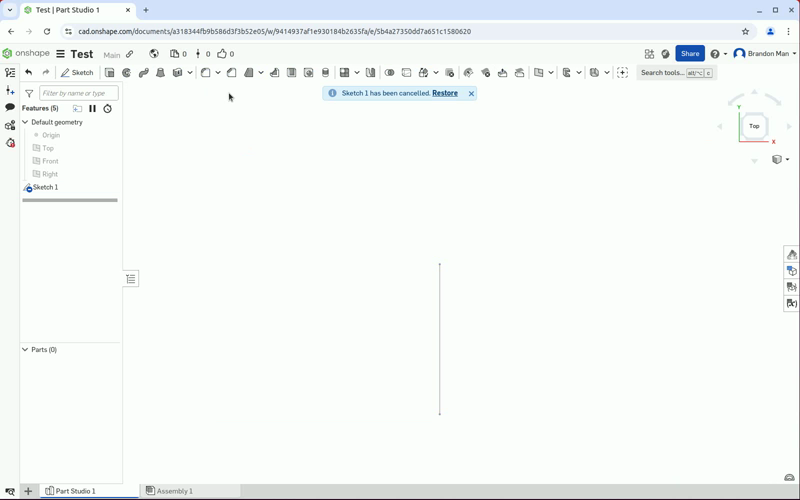
key(shift+s)
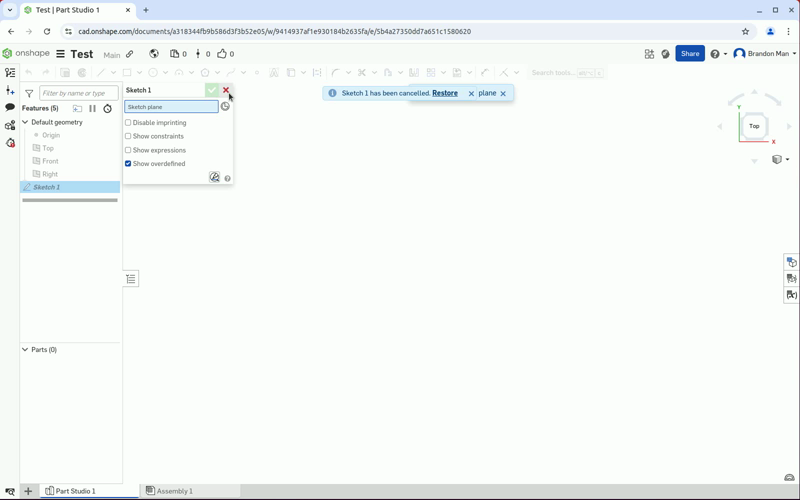
mouse_move(73, 150)
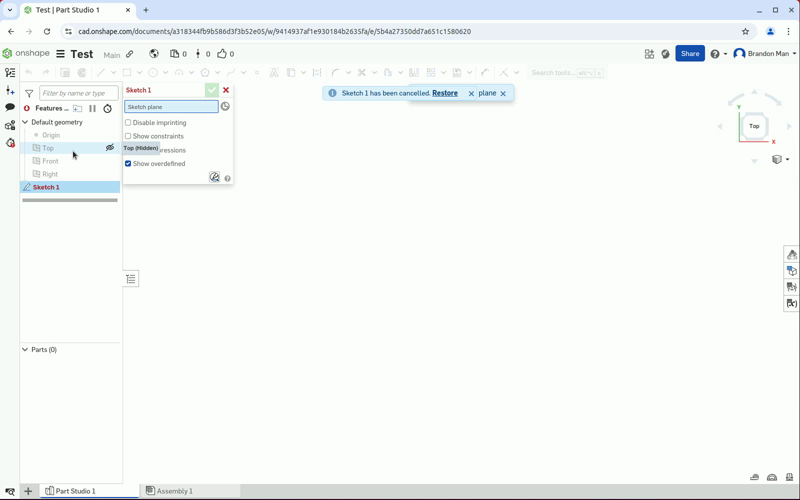
click(73, 150)
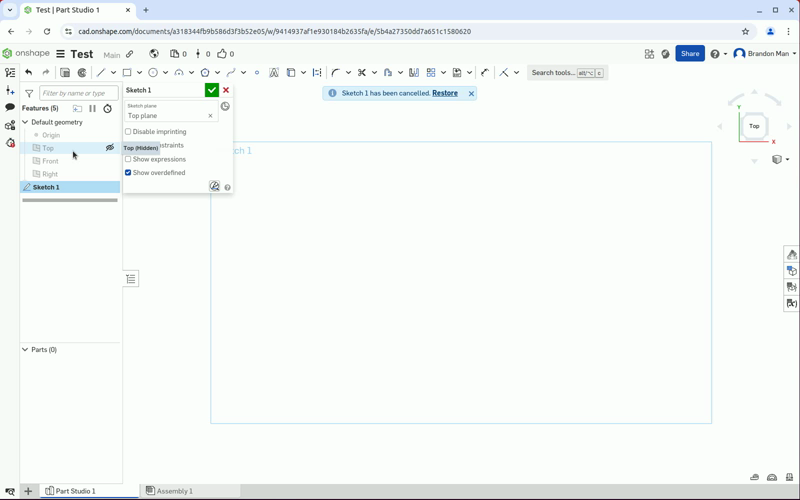
mouse_move(73, 352)
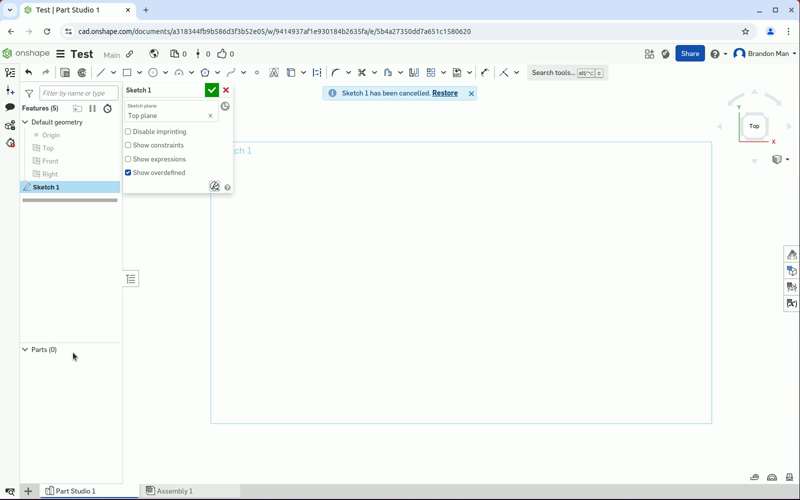
key(y)
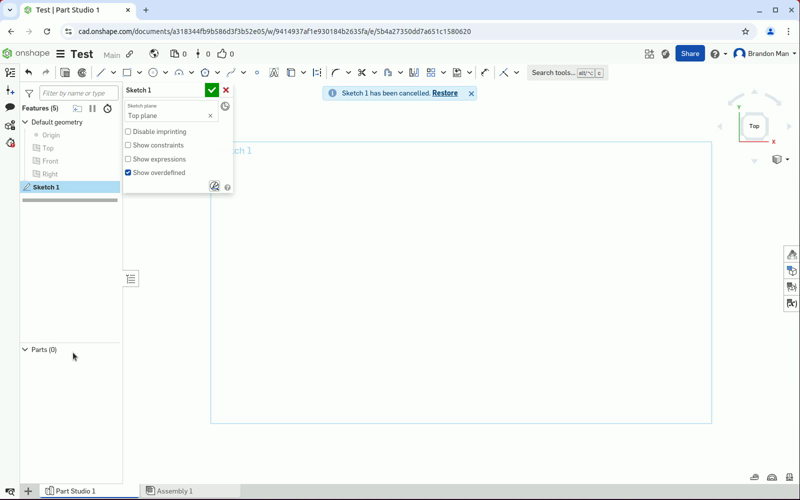
key(c)
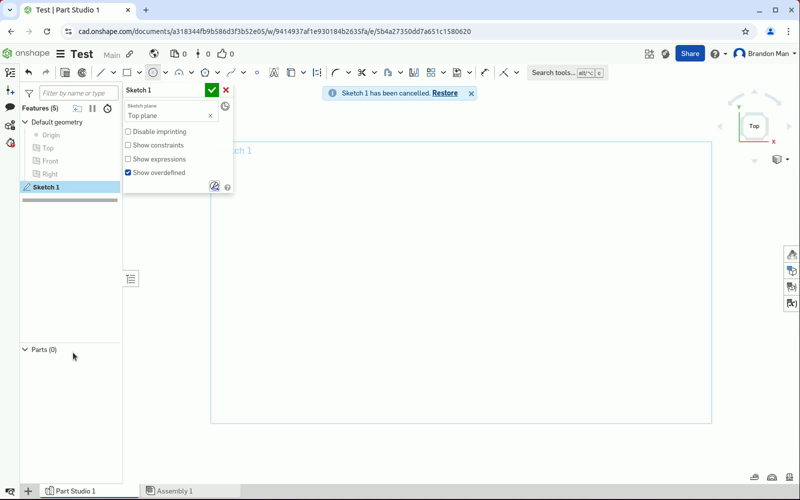
key_down(shift)
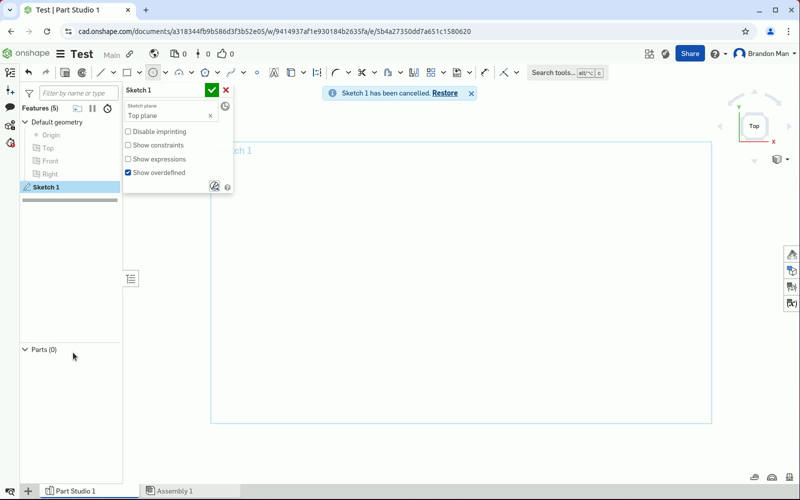
mouse_move(461, 282)
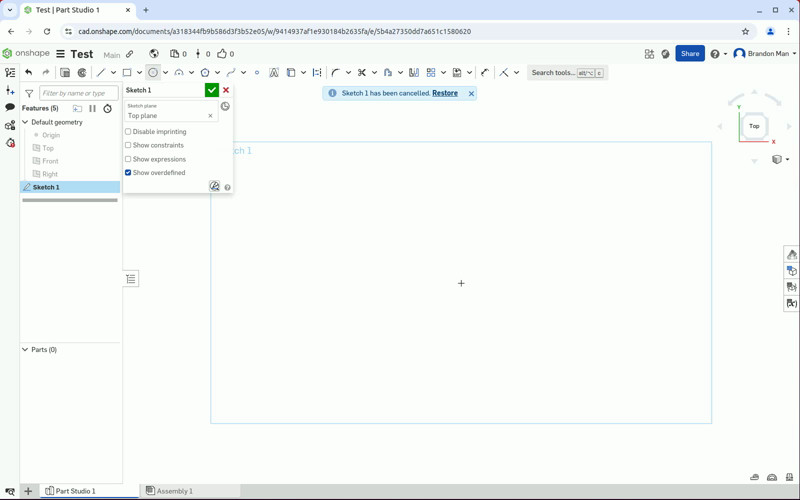
click(461, 282)
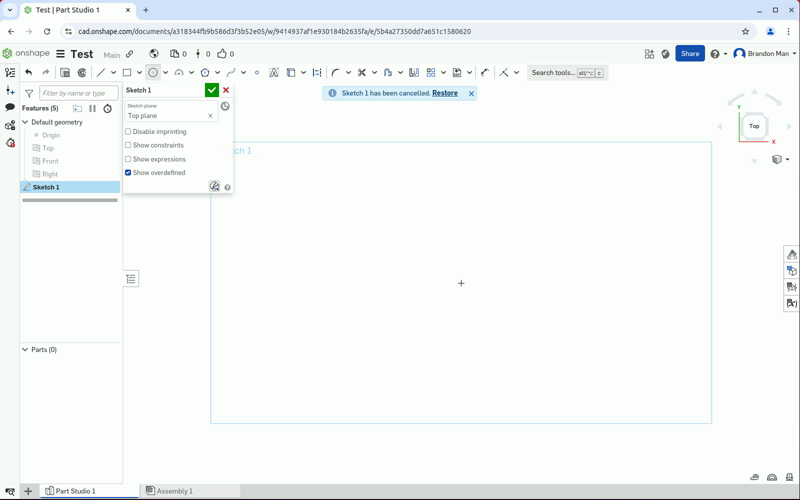
key_up(shift)
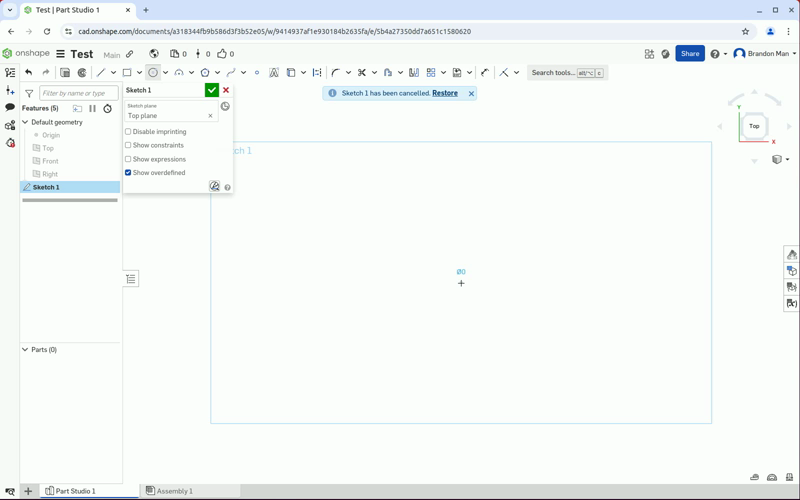
mouse_move(494, 282)
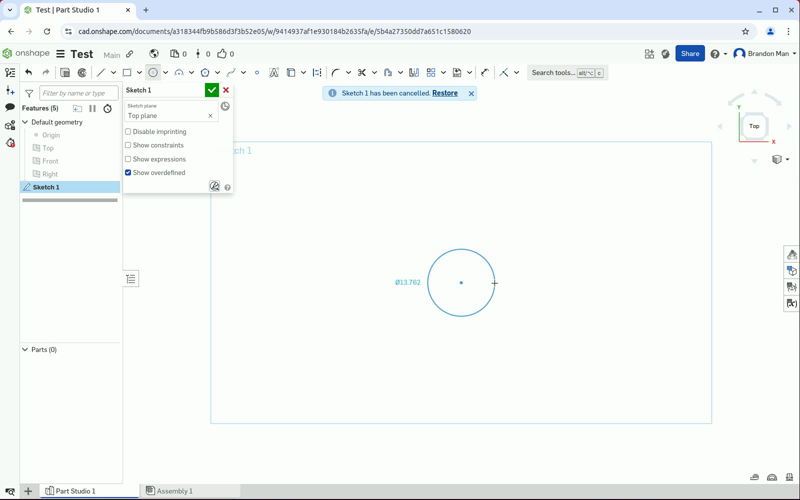
click(494, 282)
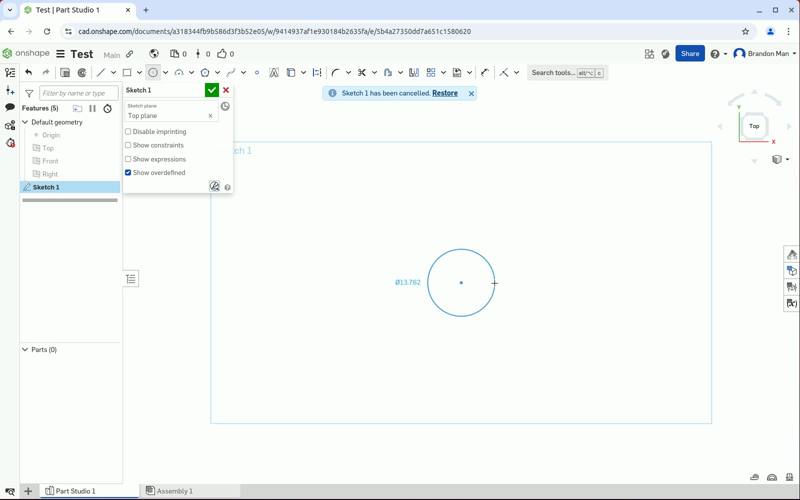
key(esc)
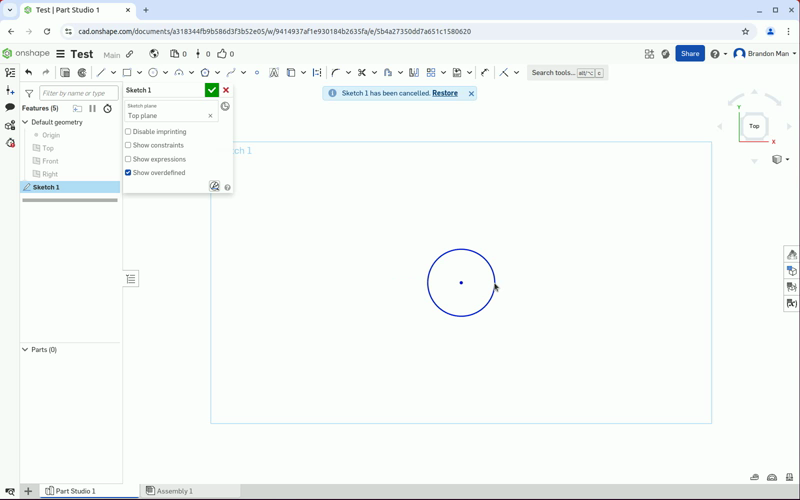
key(c)
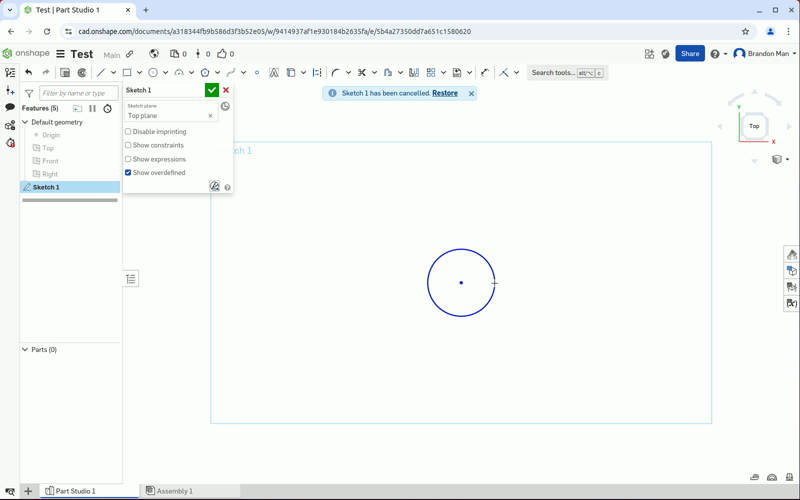
key_down(shift)
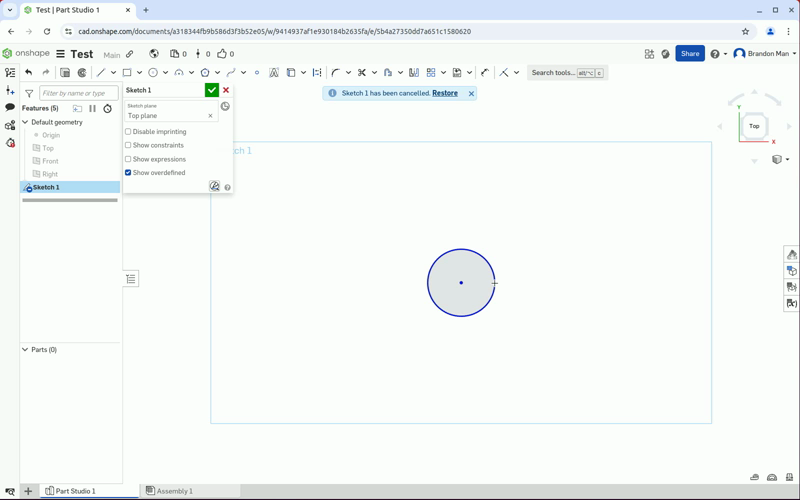
mouse_move(461, 282)
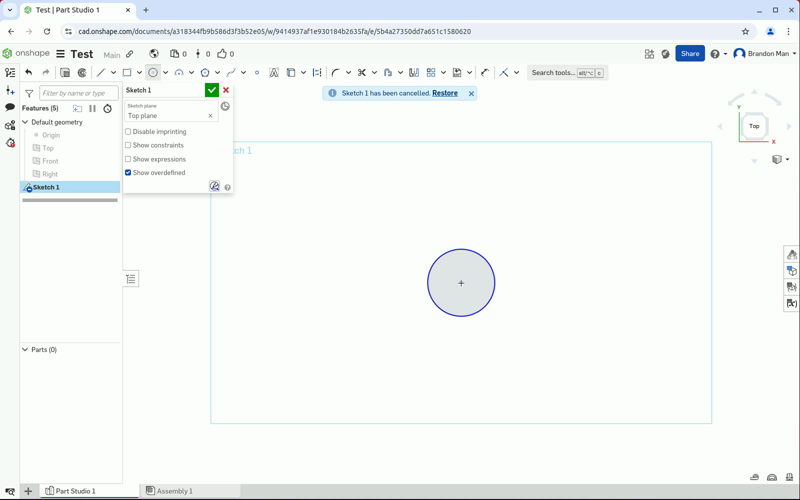
click(461, 282)
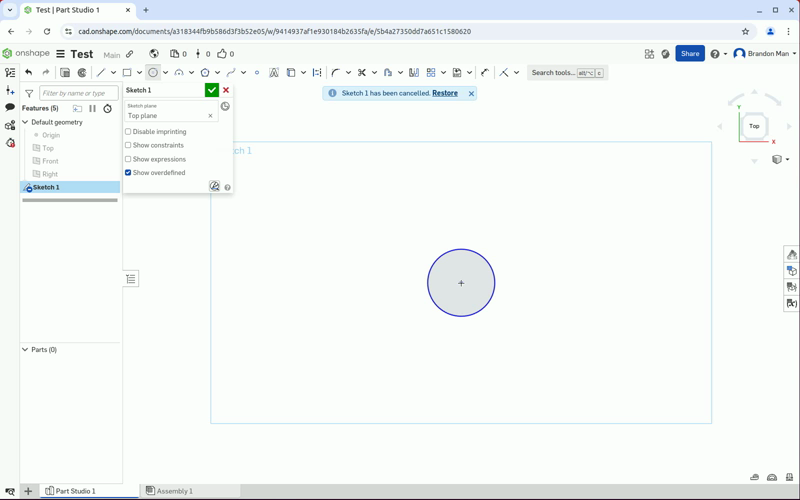
key_up(shift)
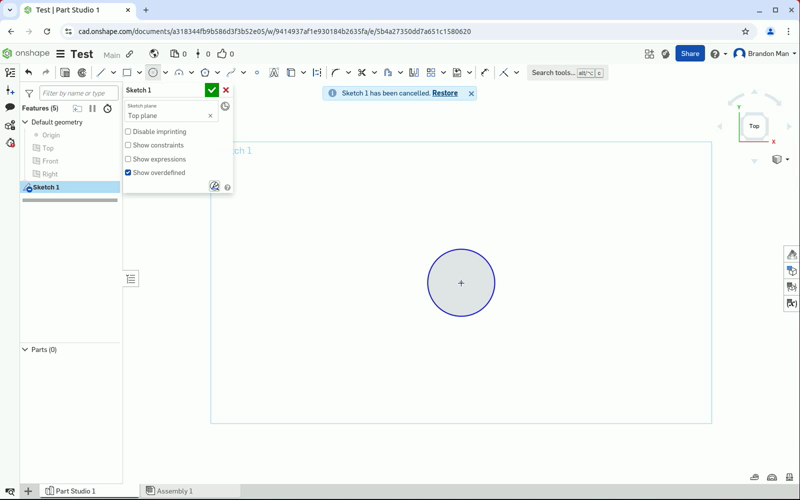
mouse_move(469, 282)
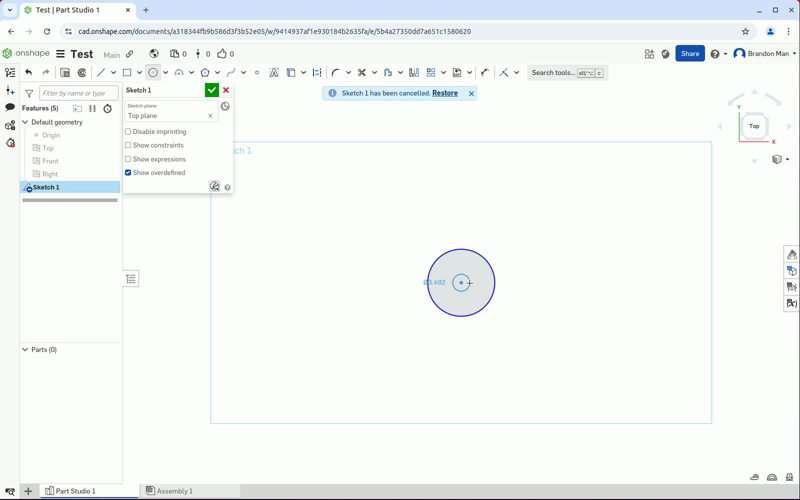
click(469, 282)
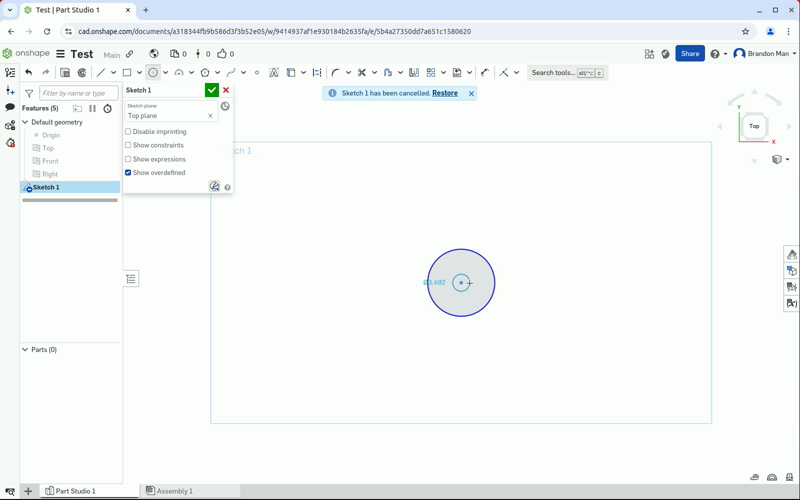
key(esc)
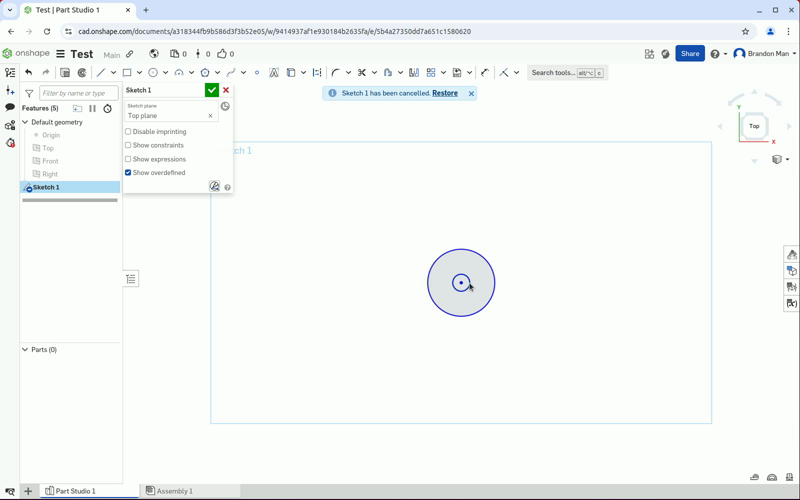
mouse_move(481, 271)
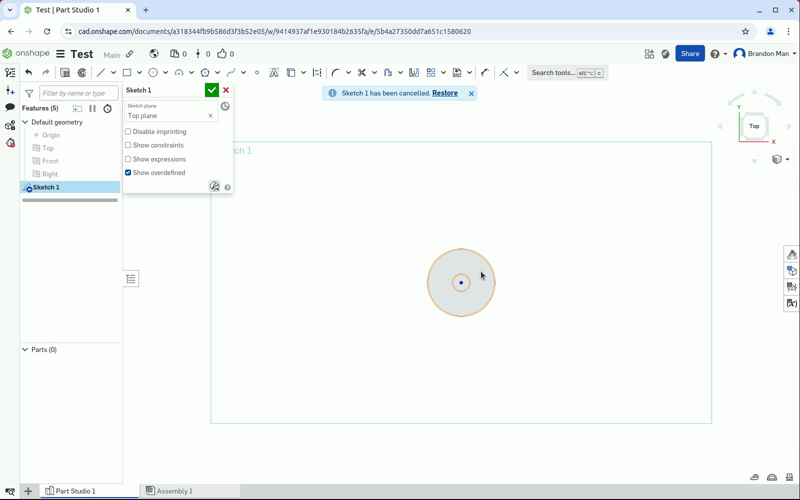
click(481, 271)
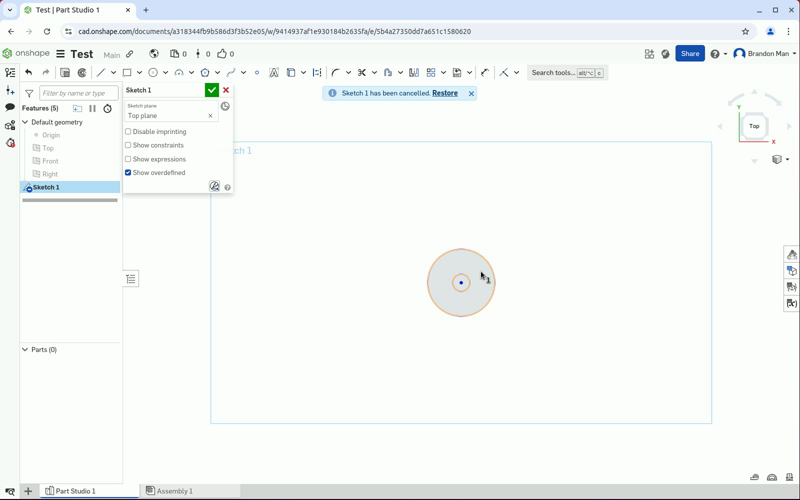
mouse_move(73, 352)
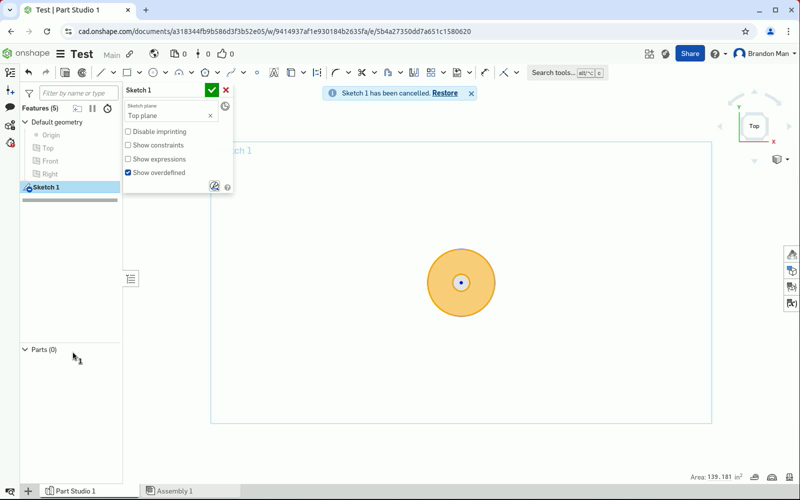
key(shift+y)
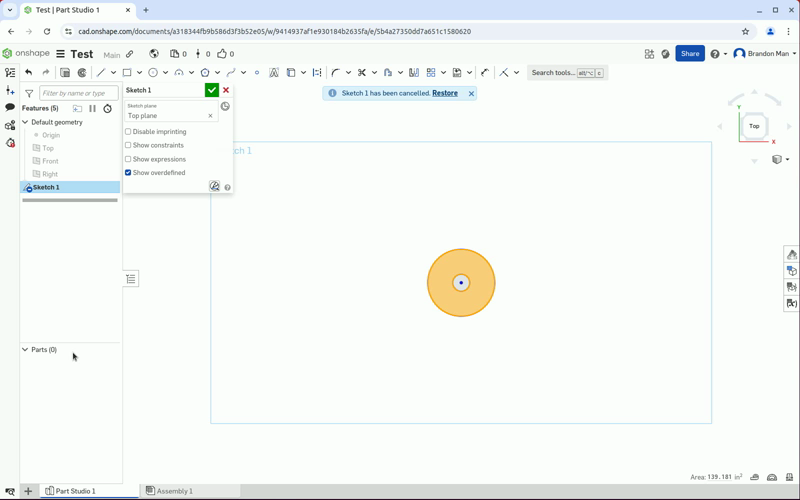
key(shift+e)
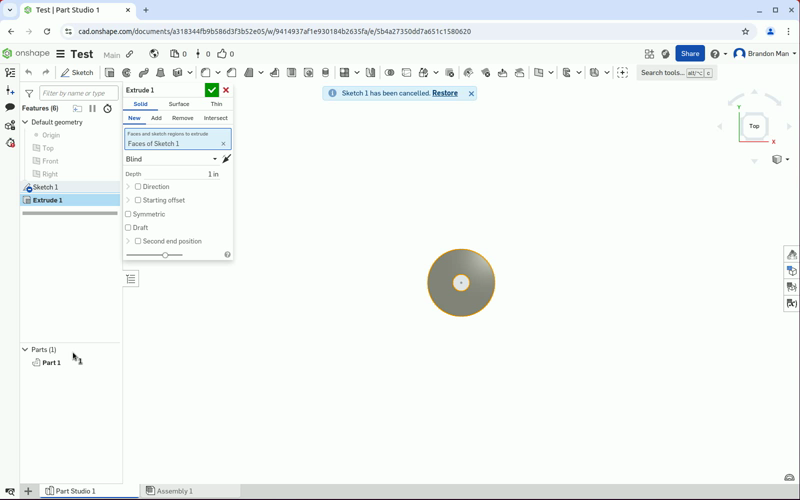
mouse_move(143, 106)
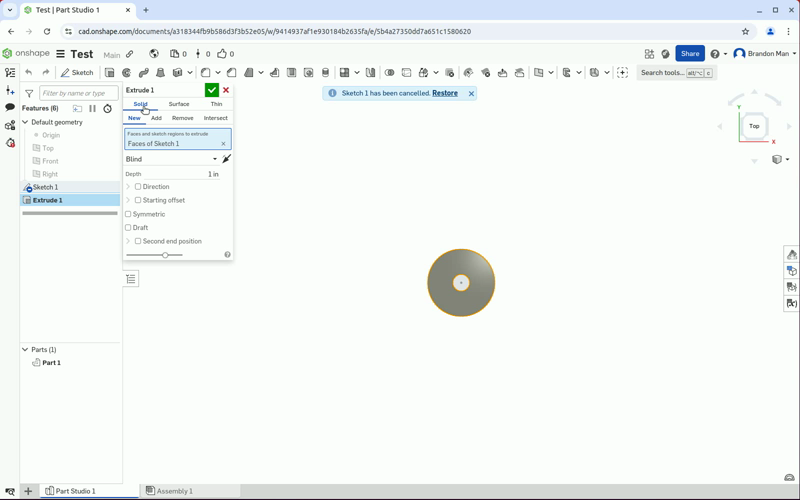
click(143, 106)
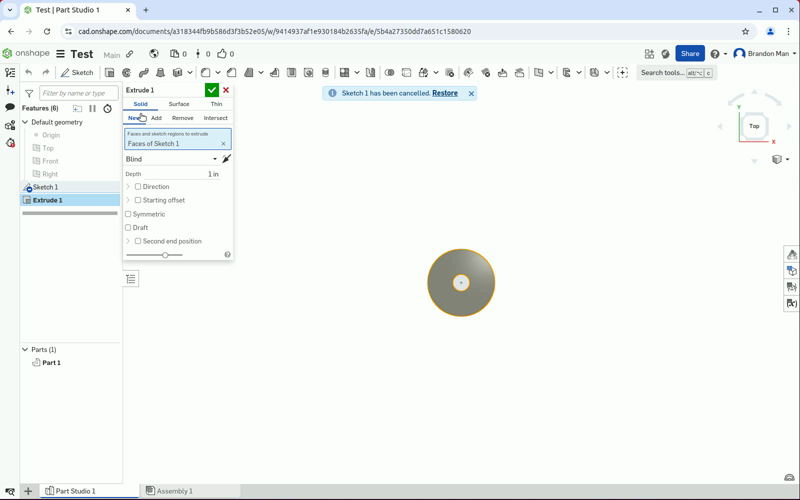
mouse_move(137, 120)
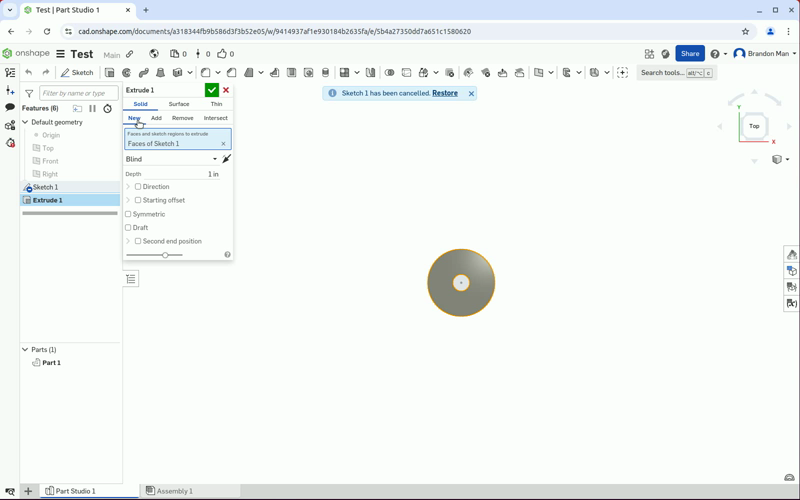
click(137, 120)
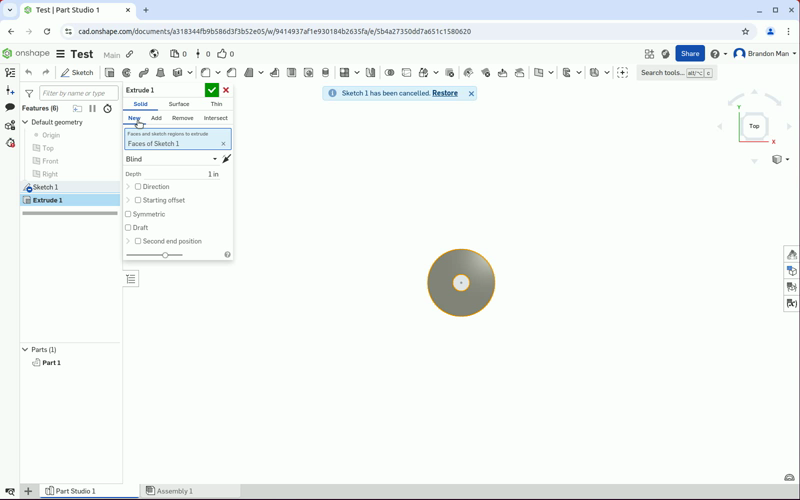
key(tab, 4)
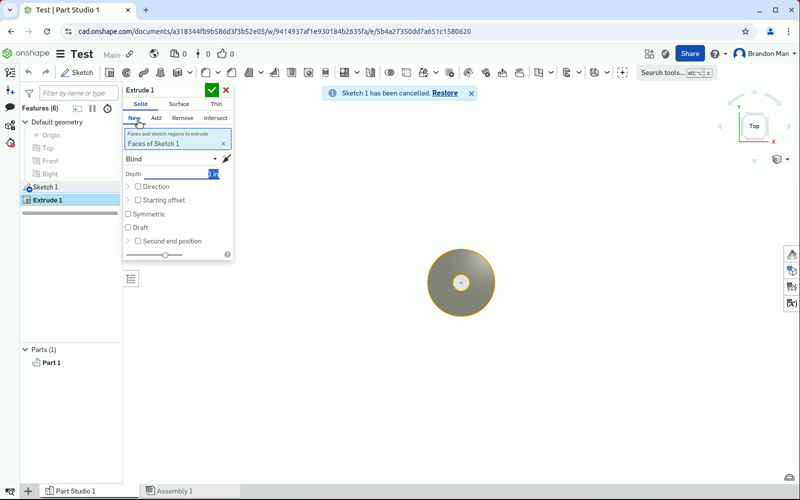
text(6.74)
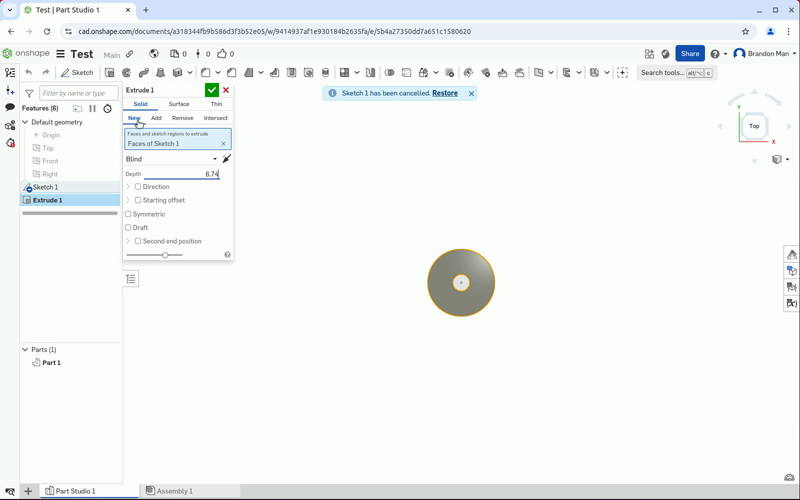
key(enter)
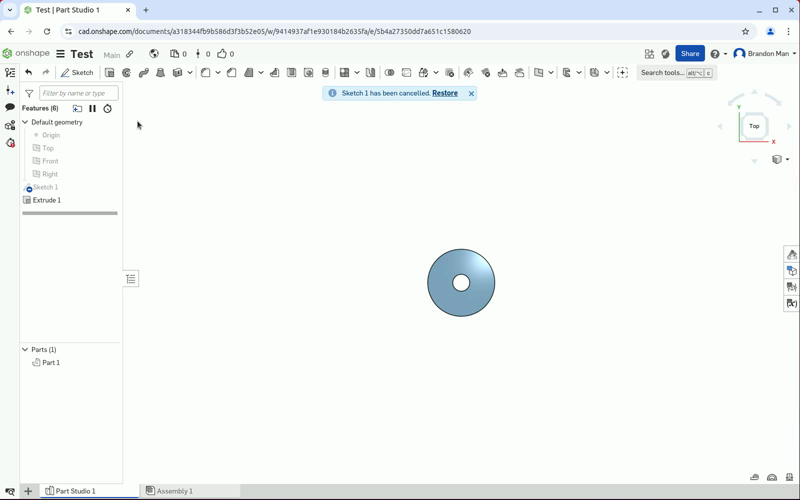
key(shift+h)
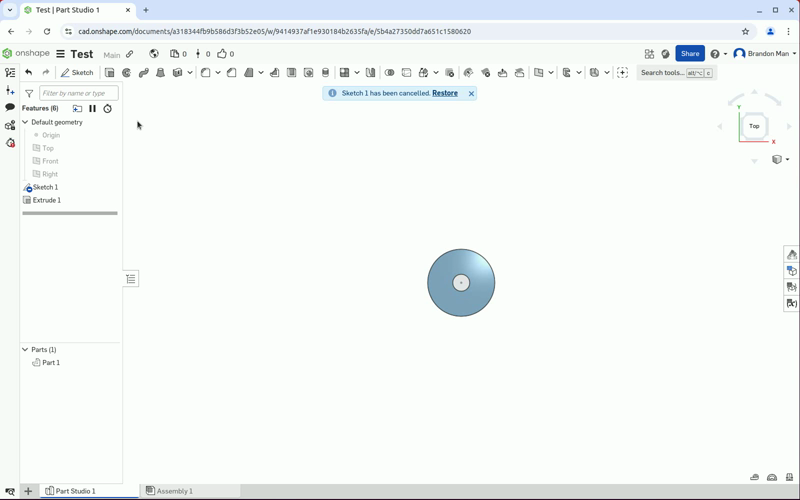
key(shift+h)
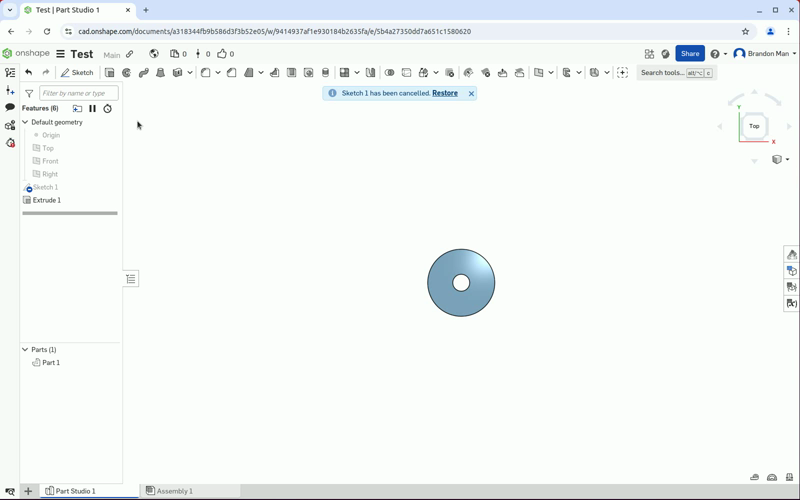
mouse_move(73, 189)
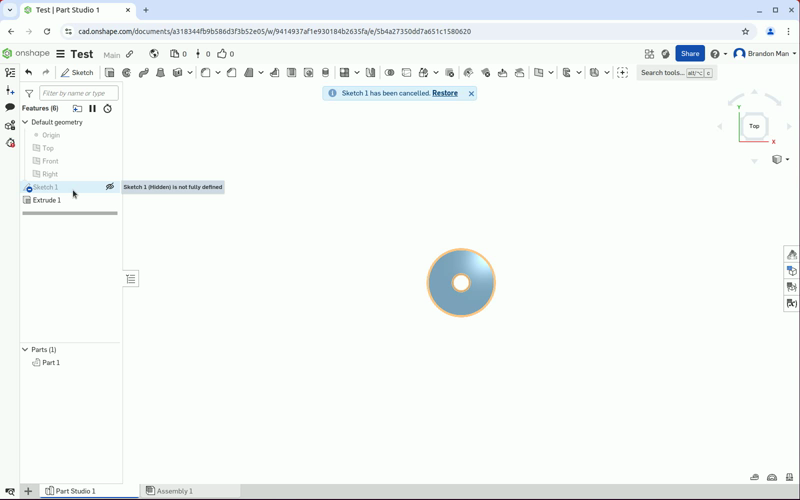
click(73, 189)
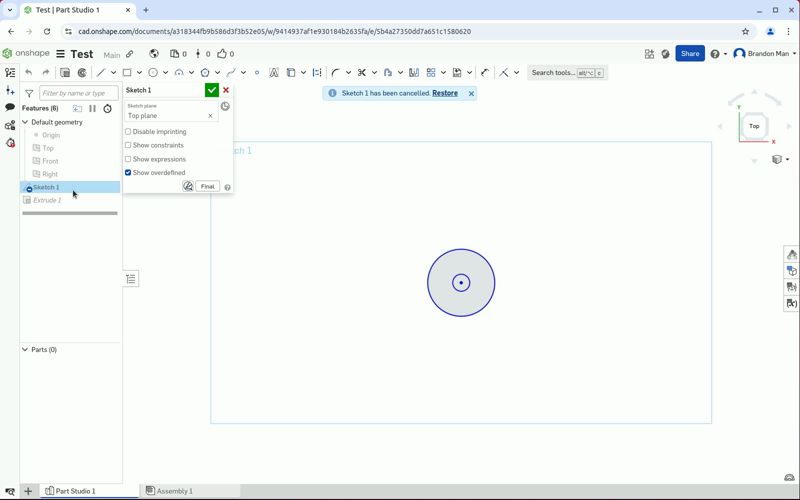
mouse_move(229, 92)
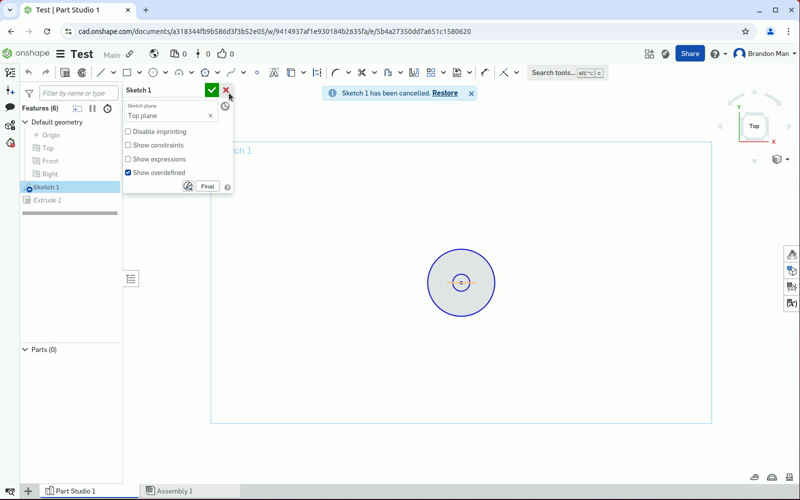
click(229, 92)
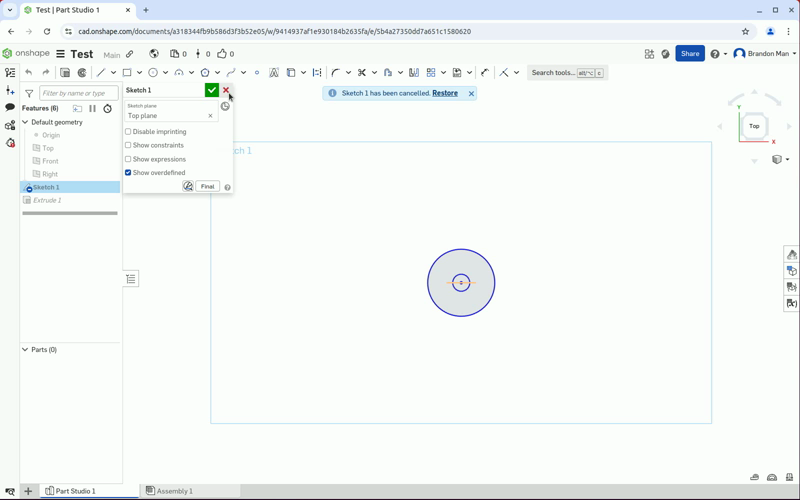
key(shift+s)
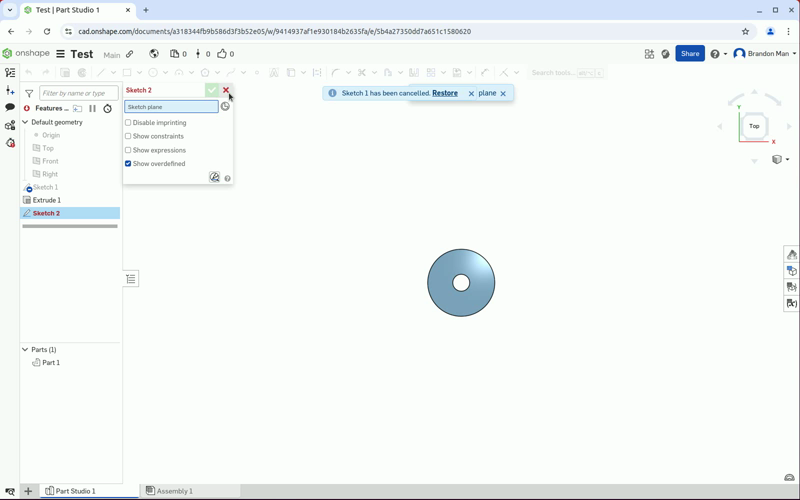
mouse_move(73, 150)
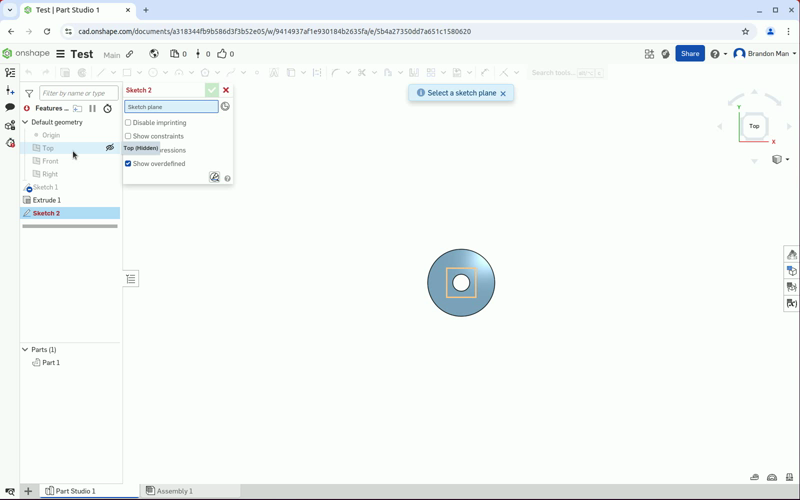
click(73, 150)
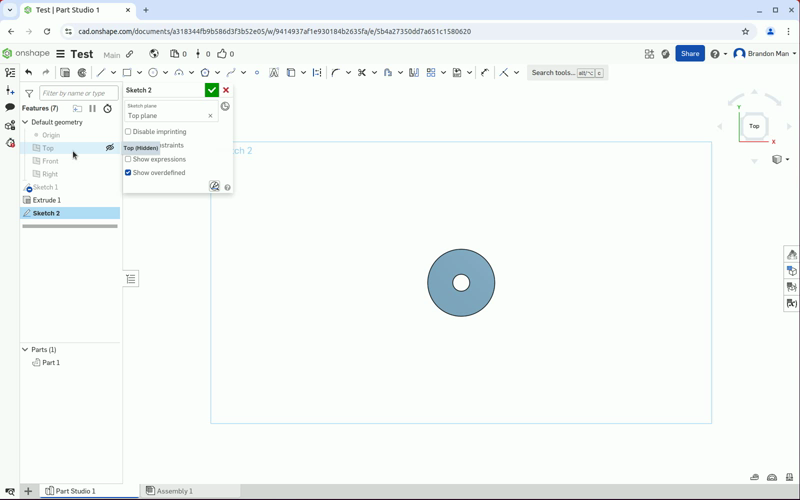
mouse_move(73, 352)
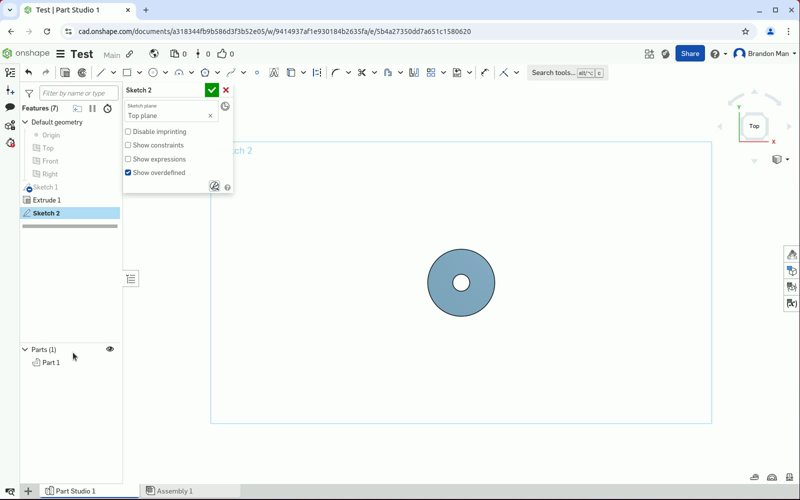
key(y)
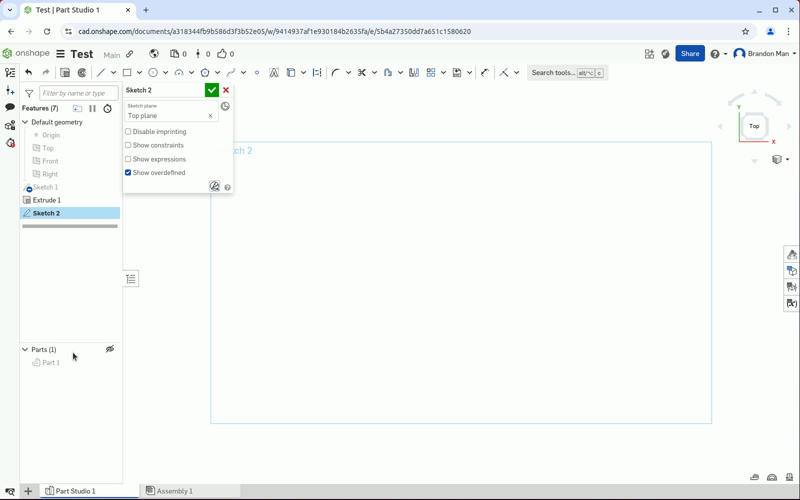
key(c)
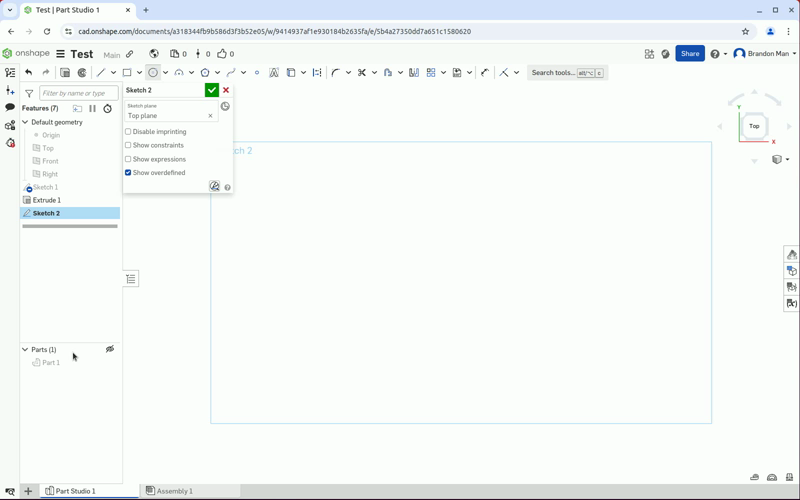
key_down(shift)
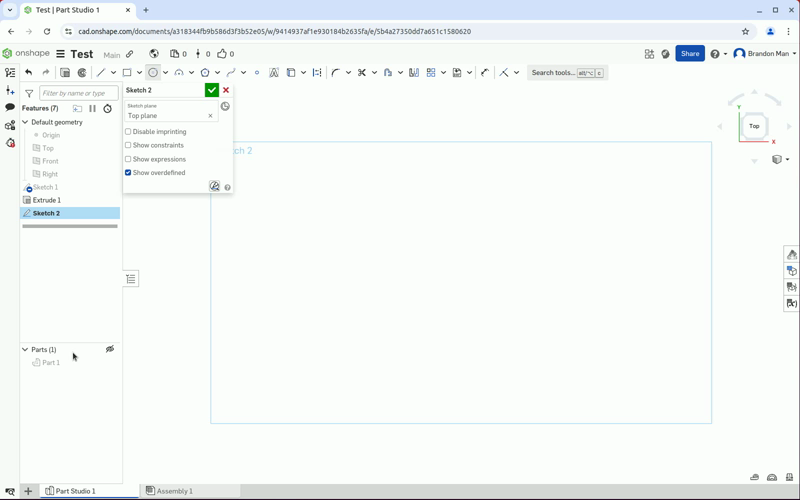
mouse_move(540, 279)
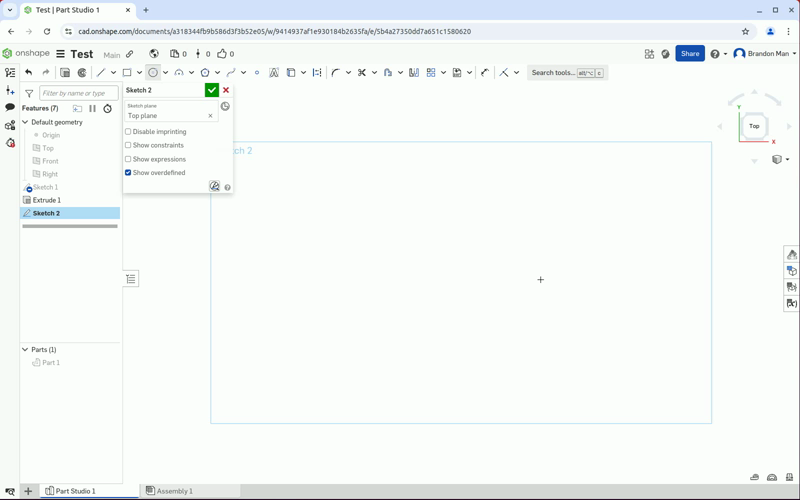
click(540, 279)
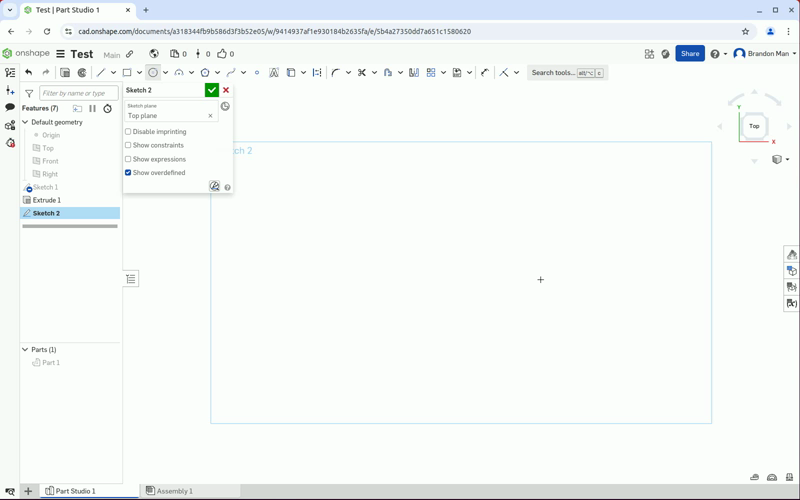
key_up(shift)
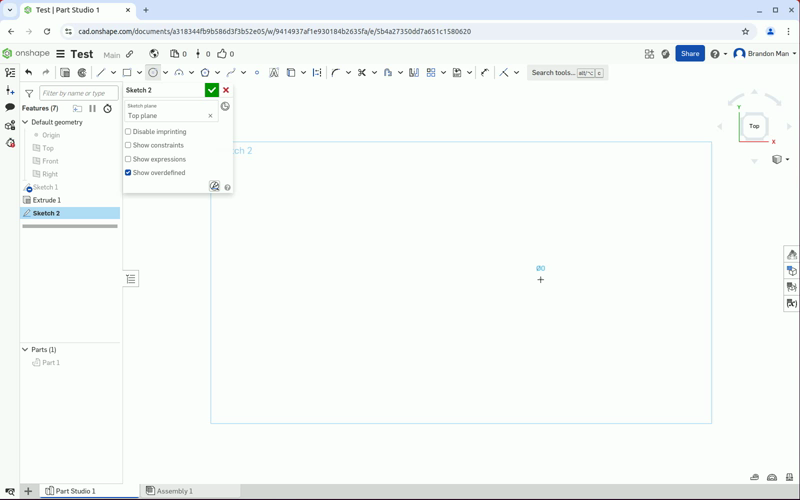
mouse_move(574, 279)
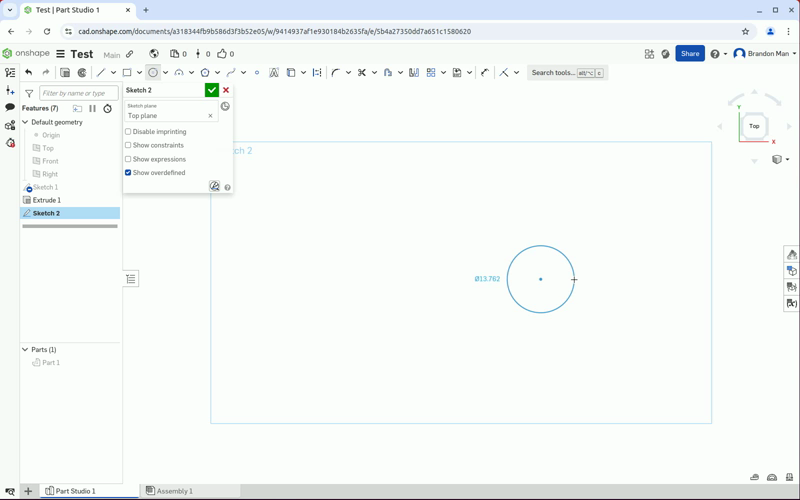
click(574, 279)
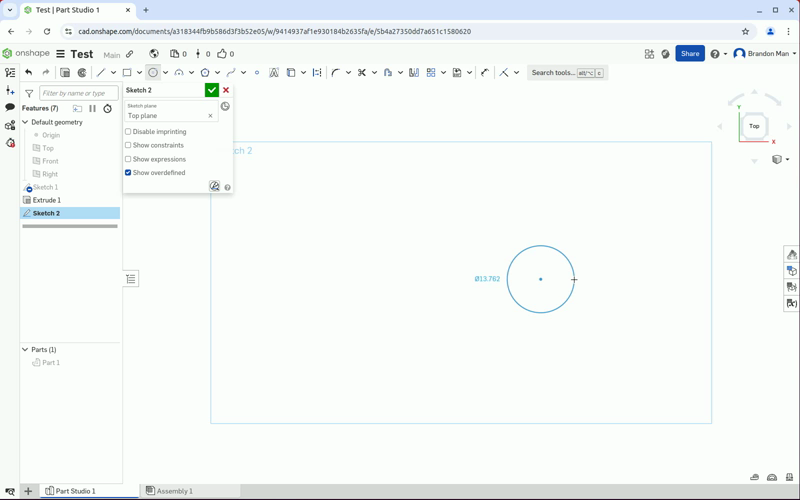
key(esc)
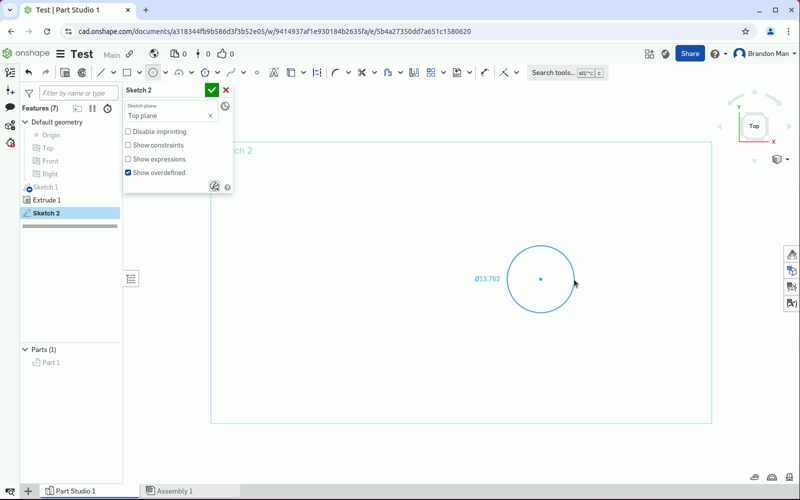
key(c)
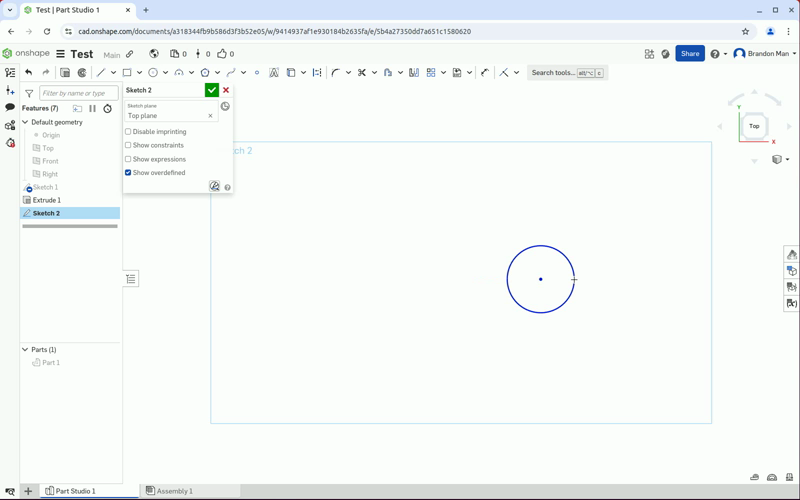
key_down(shift)
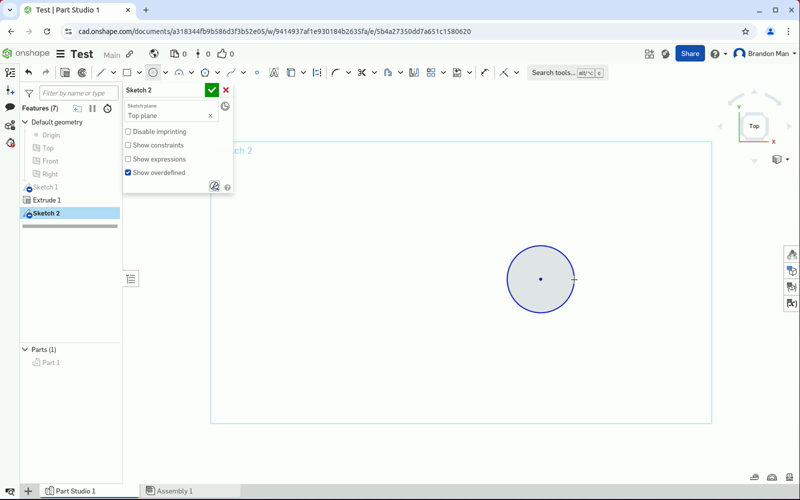
mouse_move(540, 279)
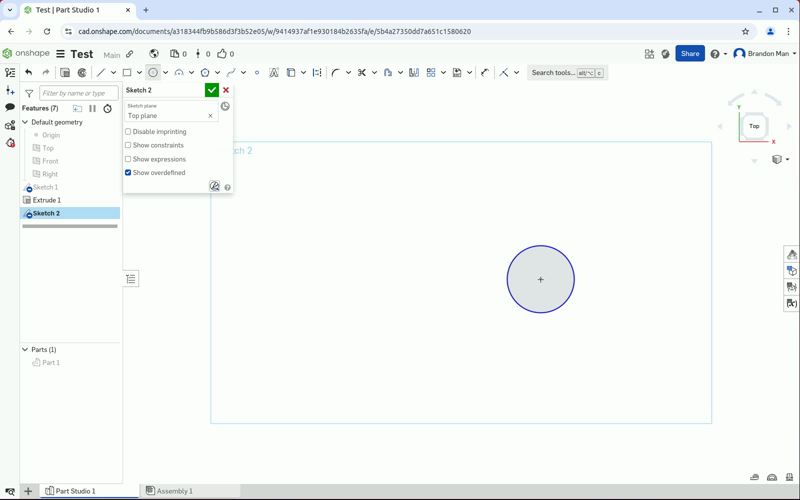
click(540, 279)
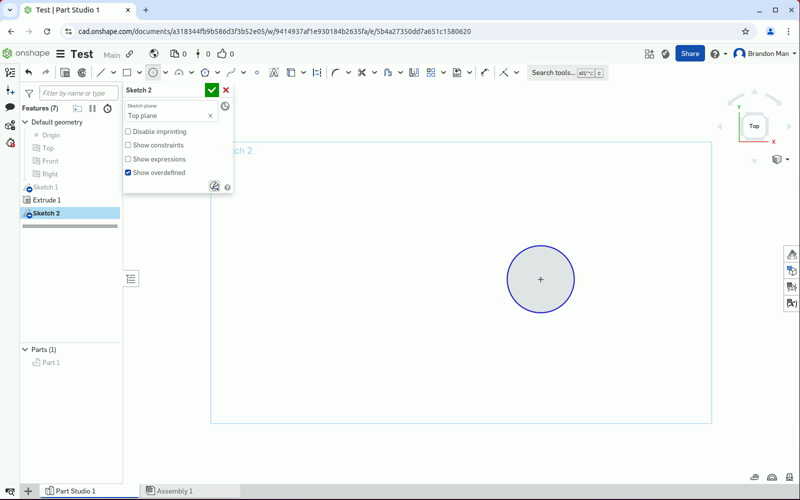
key_up(shift)
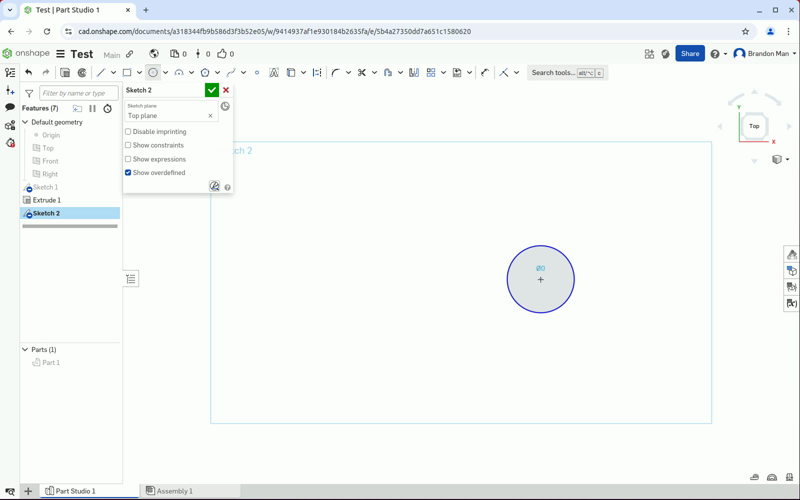
mouse_move(549, 279)
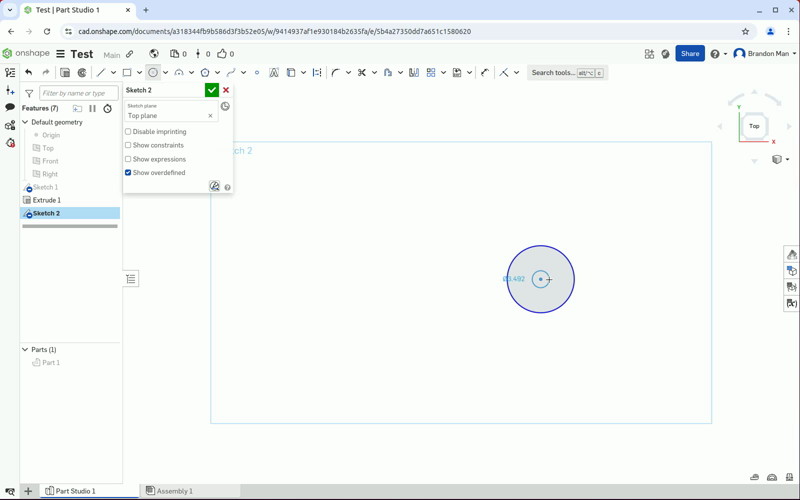
click(549, 279)
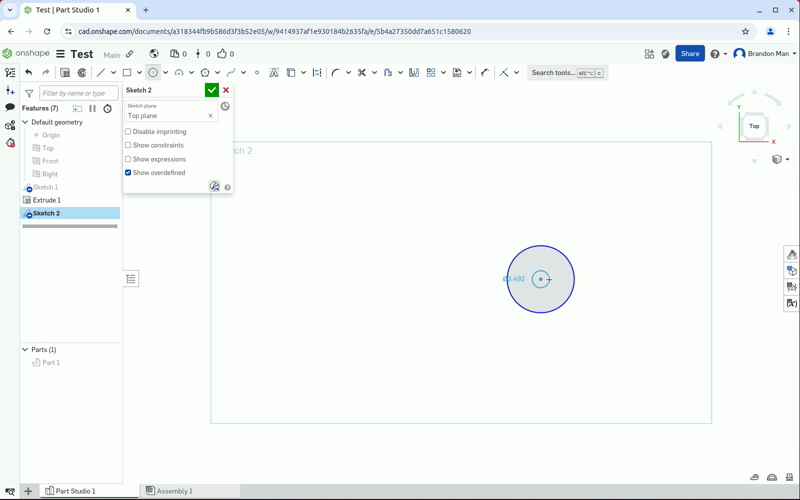
key(esc)
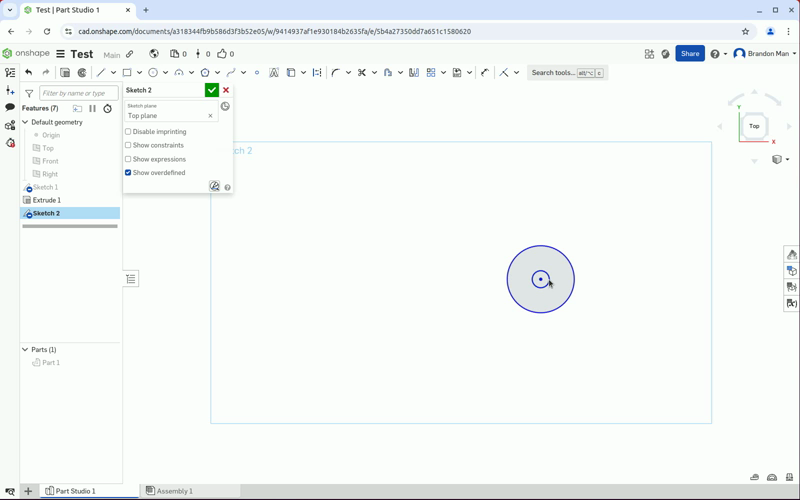
mouse_move(557, 297)
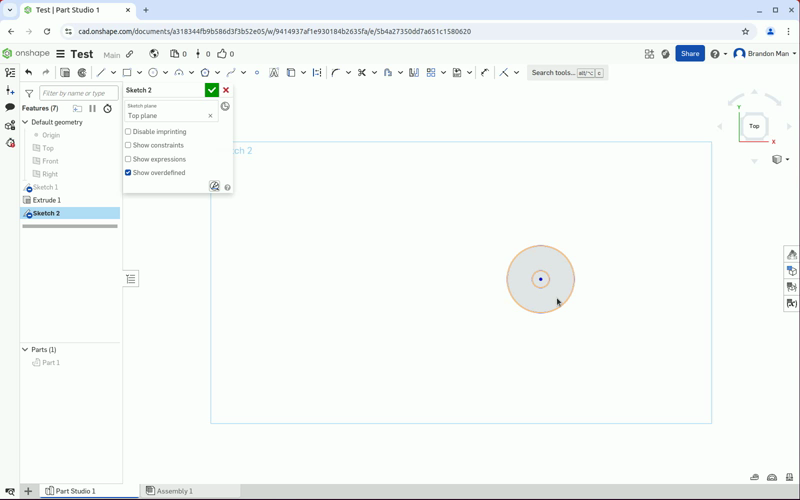
click(557, 297)
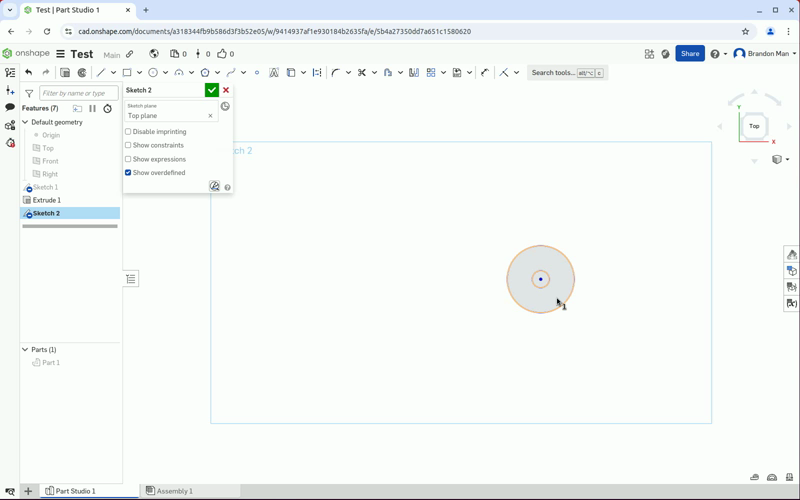
mouse_move(73, 352)
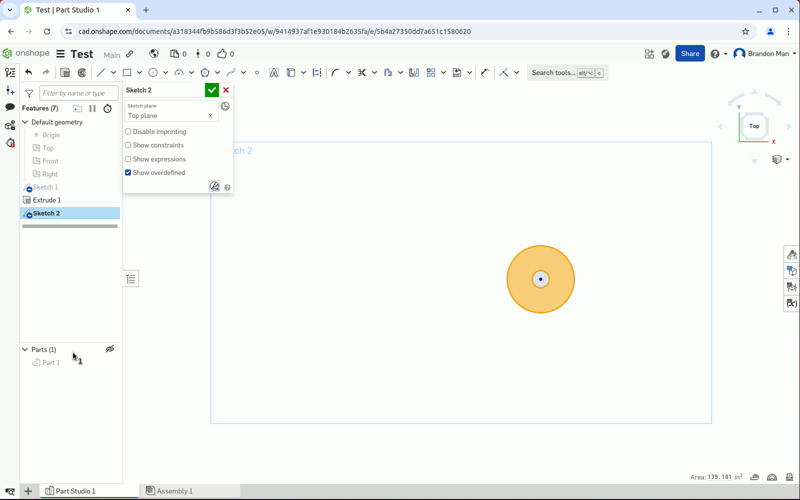
key(shift+y)
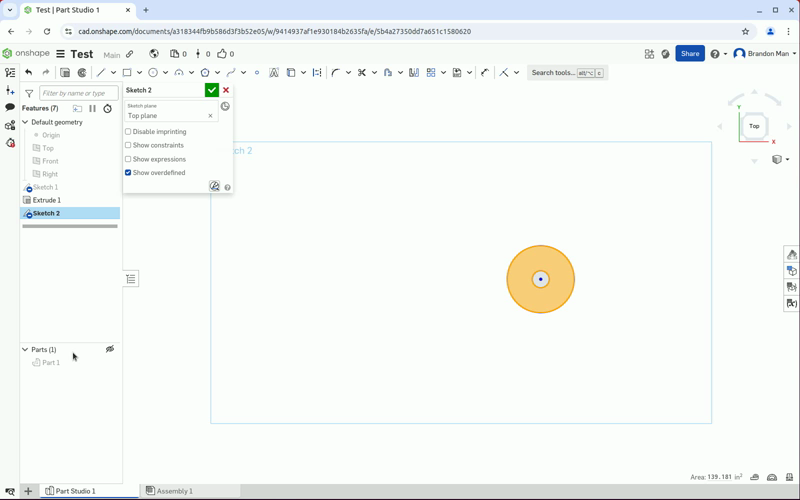
key(shift+e)
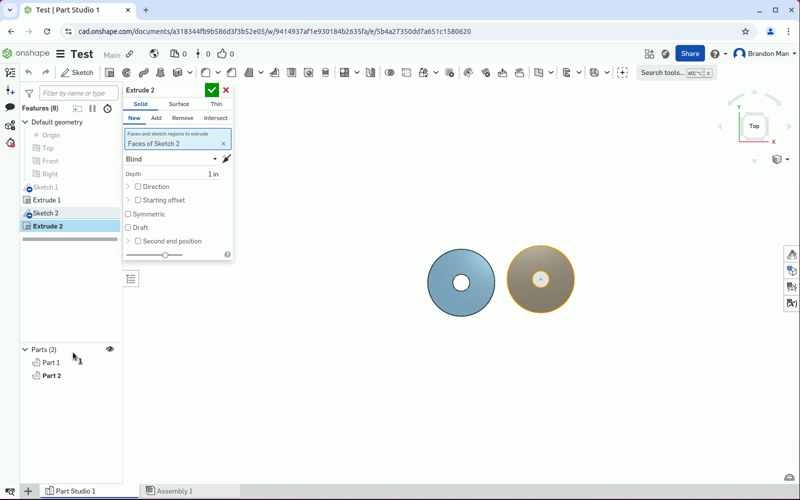
mouse_move(143, 106)
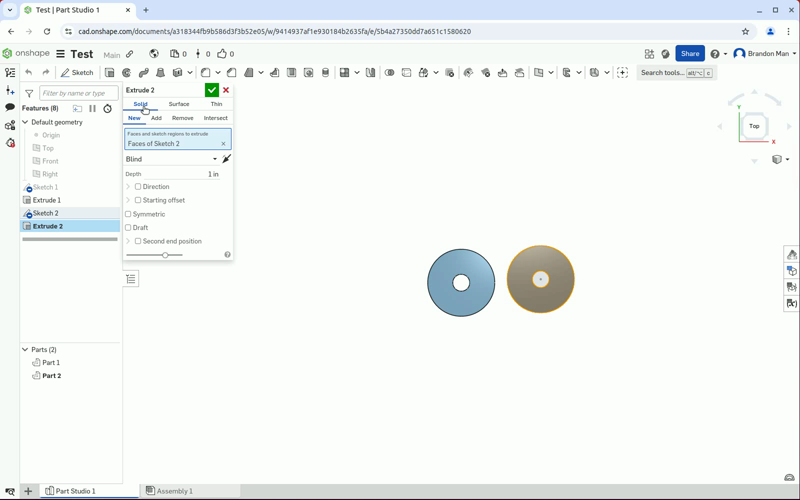
click(143, 106)
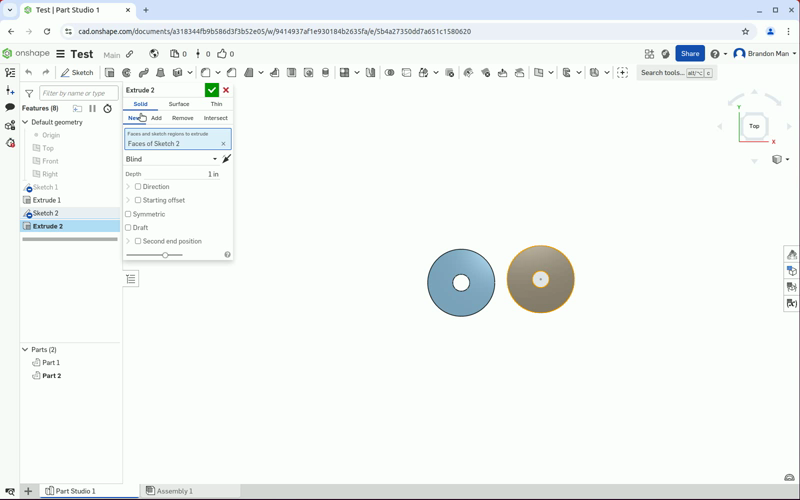
mouse_move(137, 120)
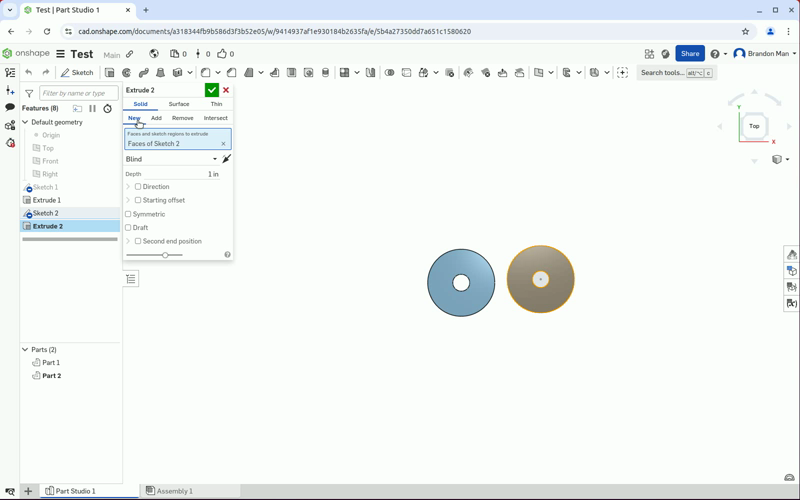
click(137, 120)
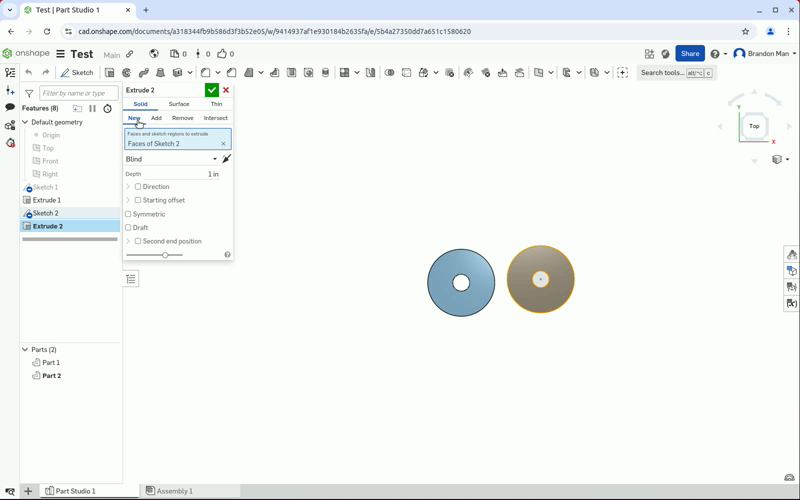
key(tab, 4)
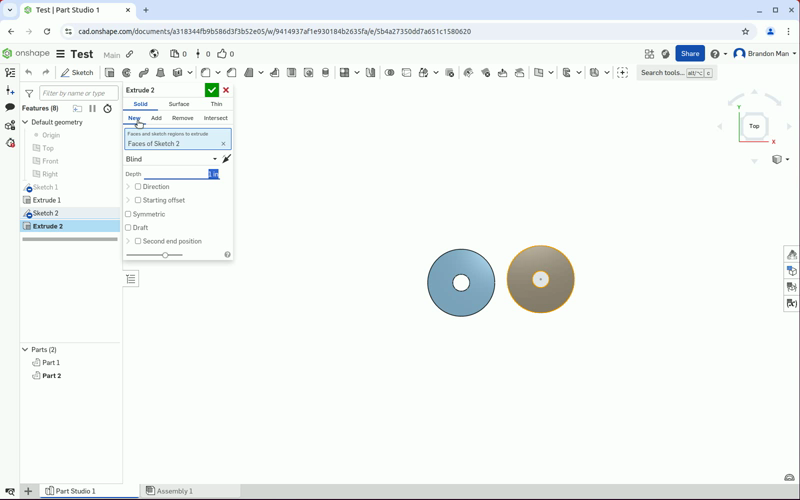
text(6.74)
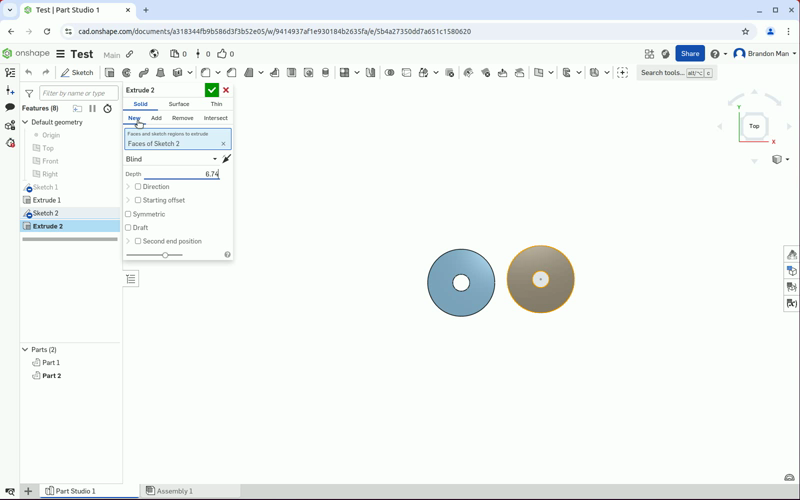
key(tab, 3)
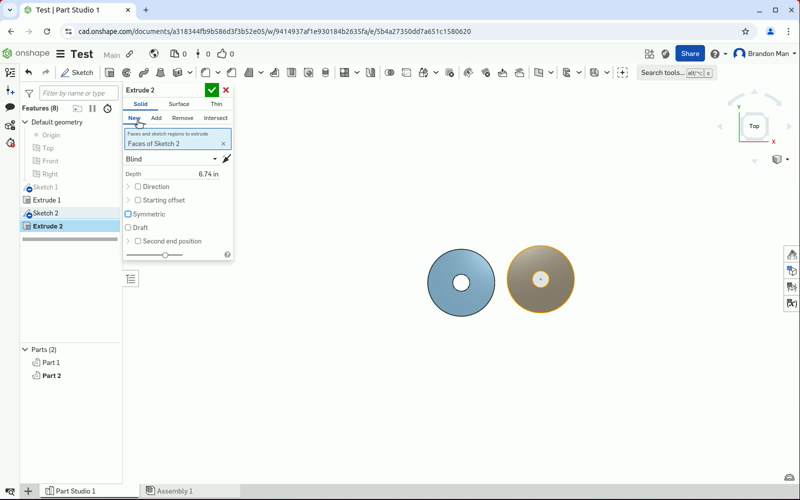
key(space)
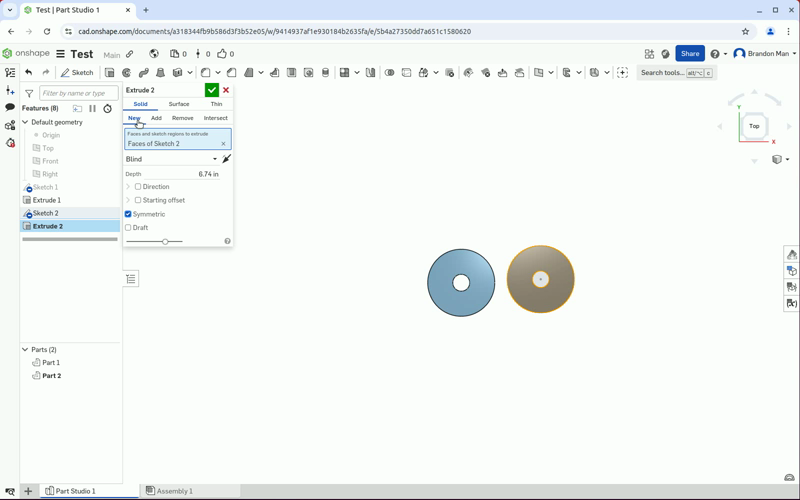
key(enter)
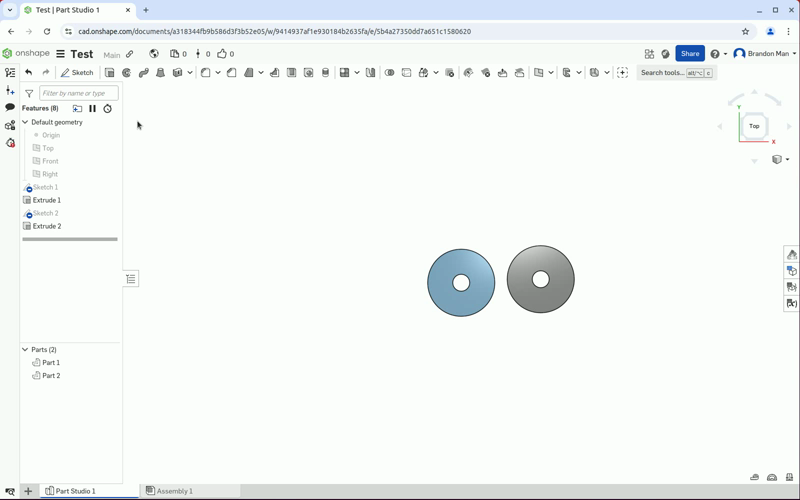
key(shift+h)
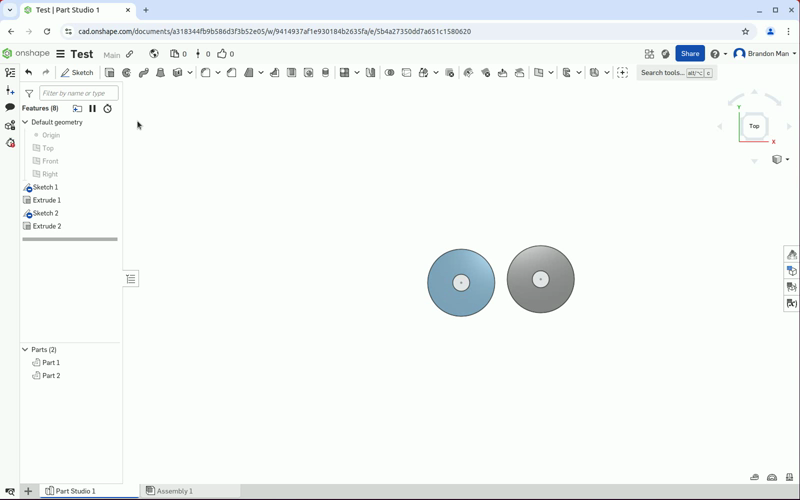
key(shift+h)
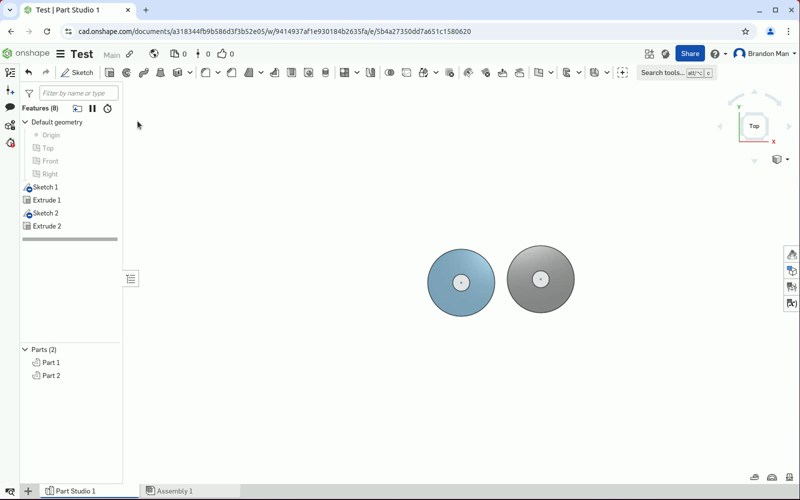
key(shift+7)
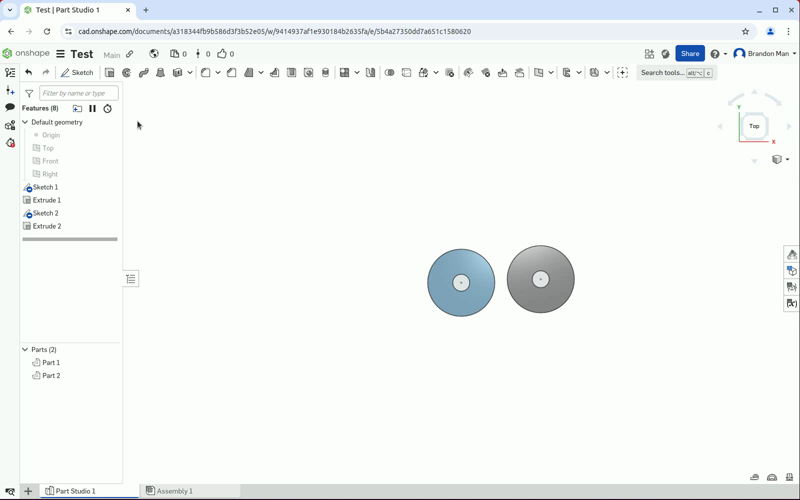
key(up, 3)
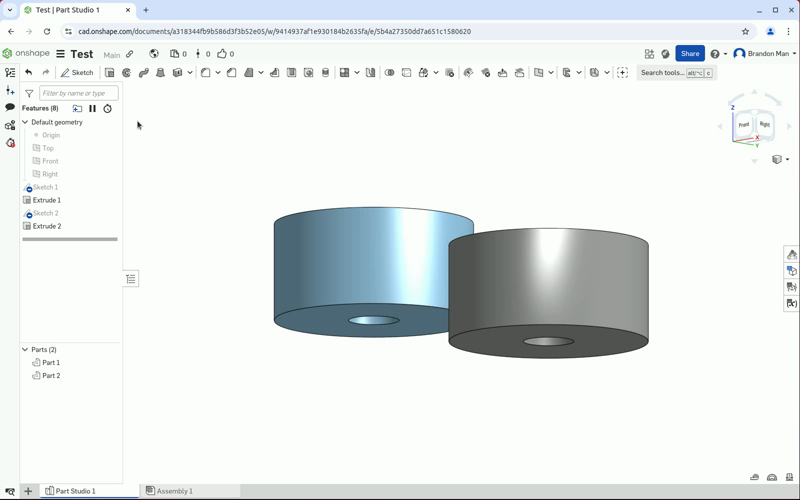
key(left, 3)
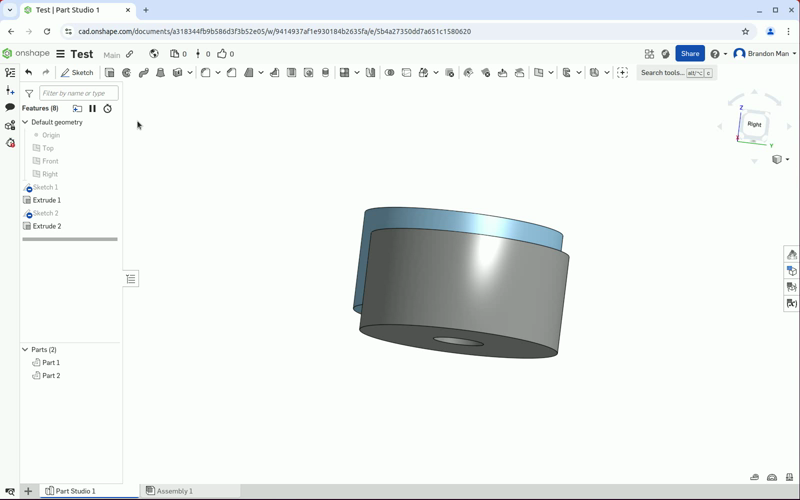
key(right, 3)
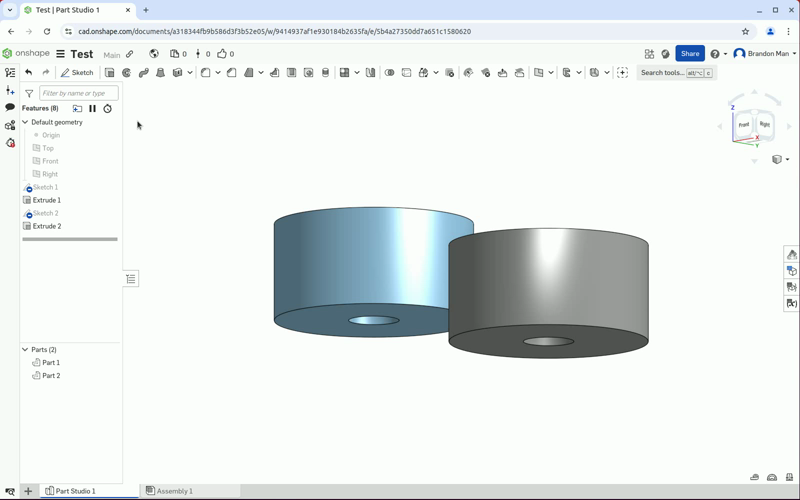
key(down, 3)
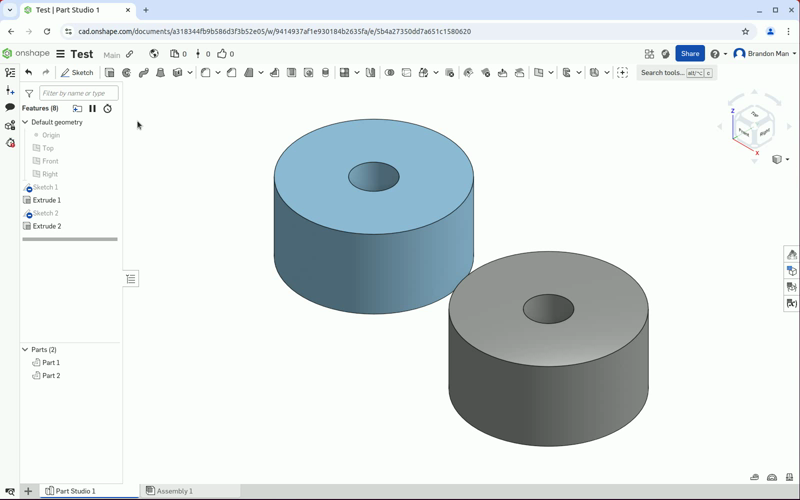
mouse_move(73, 189)
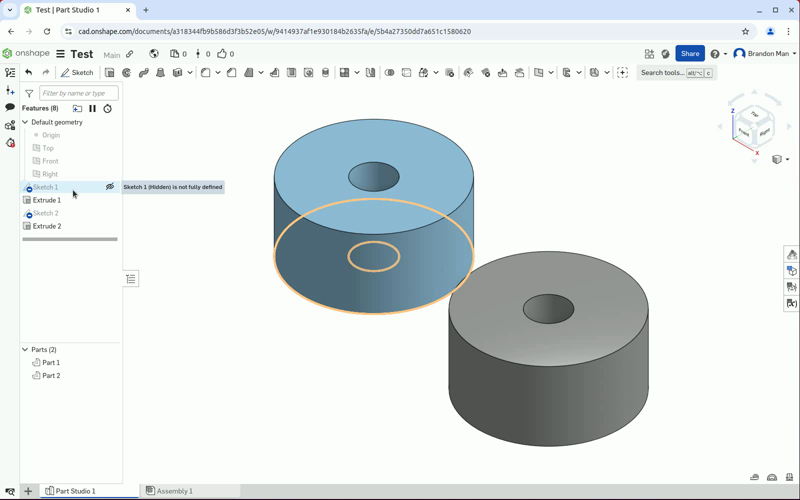
click(73, 189)